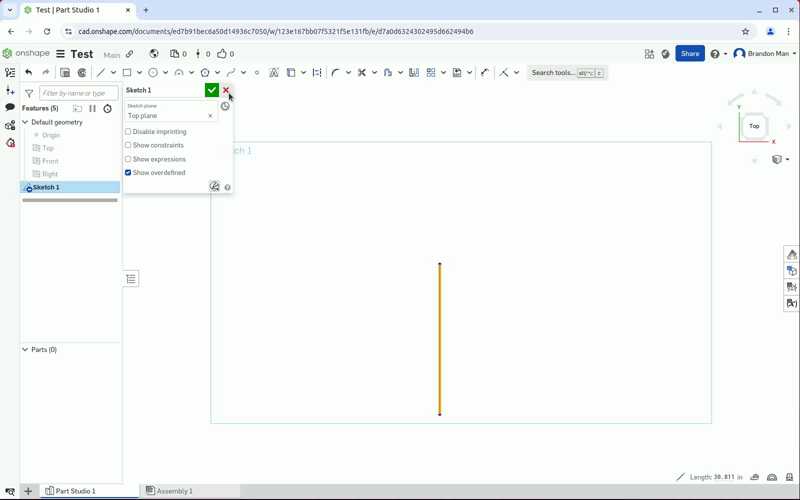
key(shift+h)
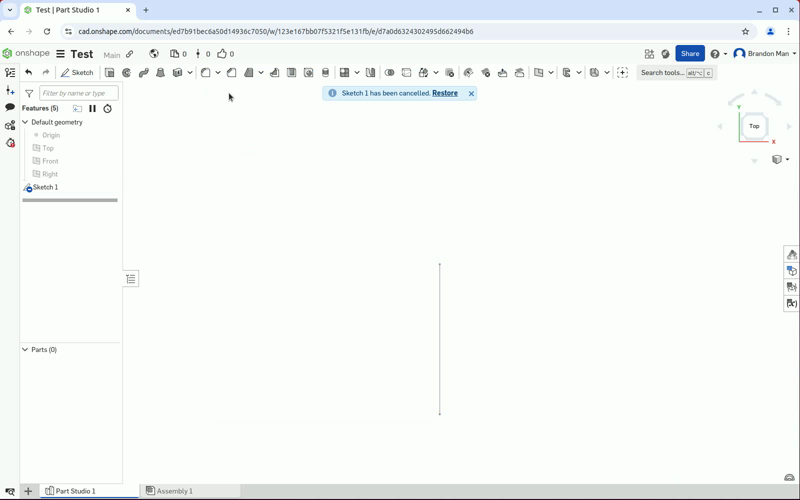
key(shift+s)
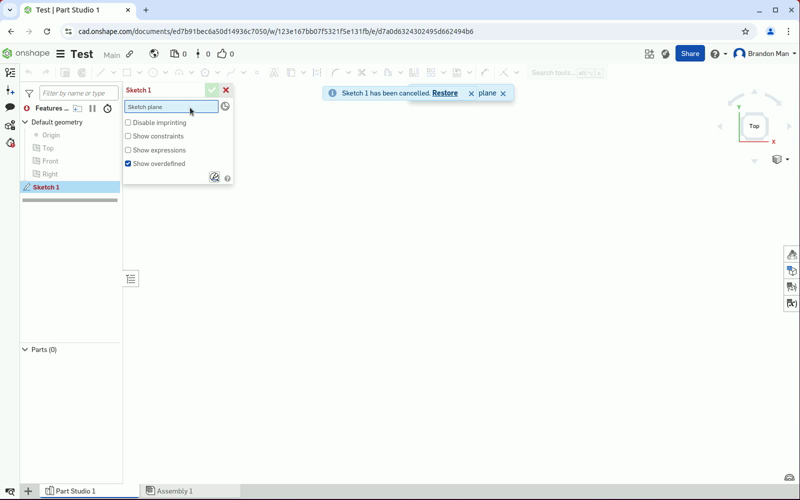
mouse_move(73, 150)
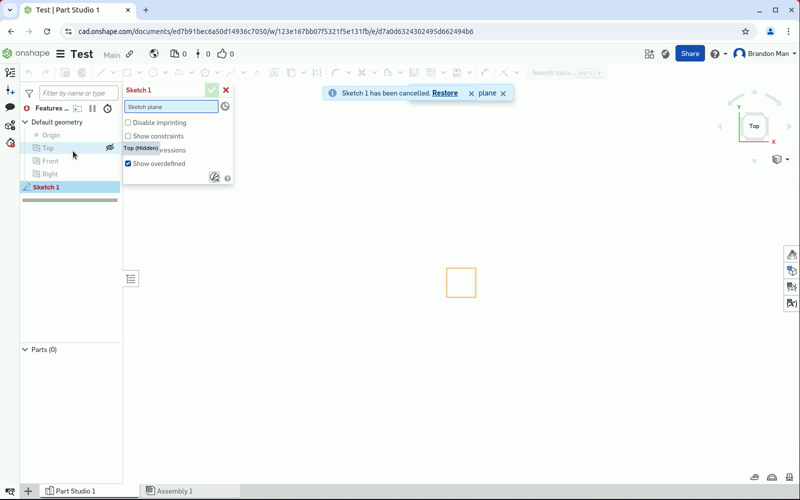
click(73, 150)
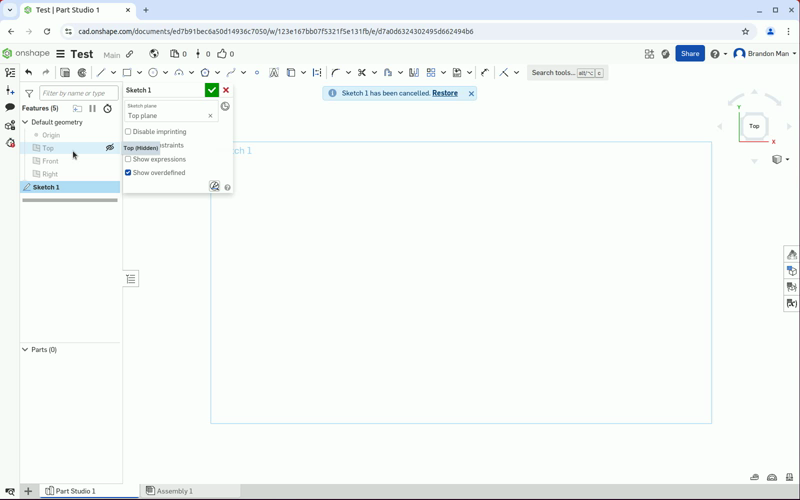
mouse_move(73, 352)
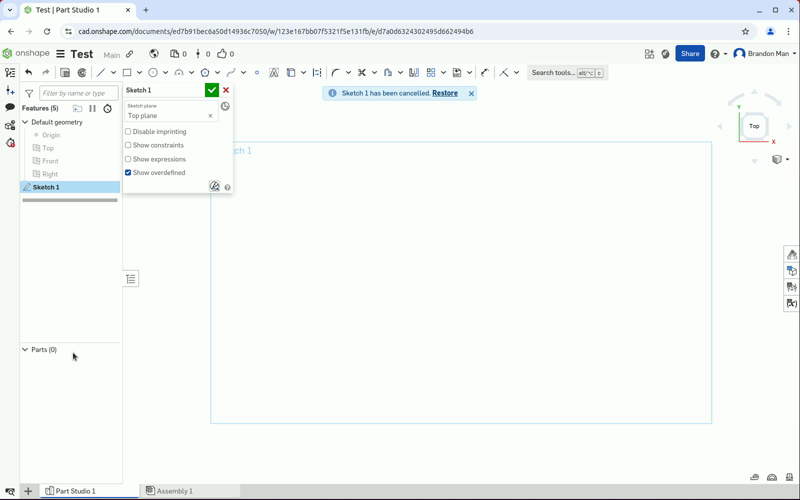
key(y)
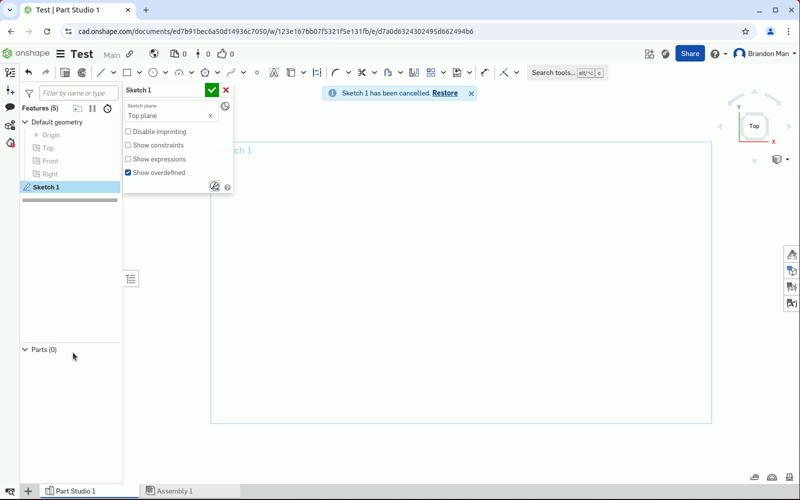
key(c)
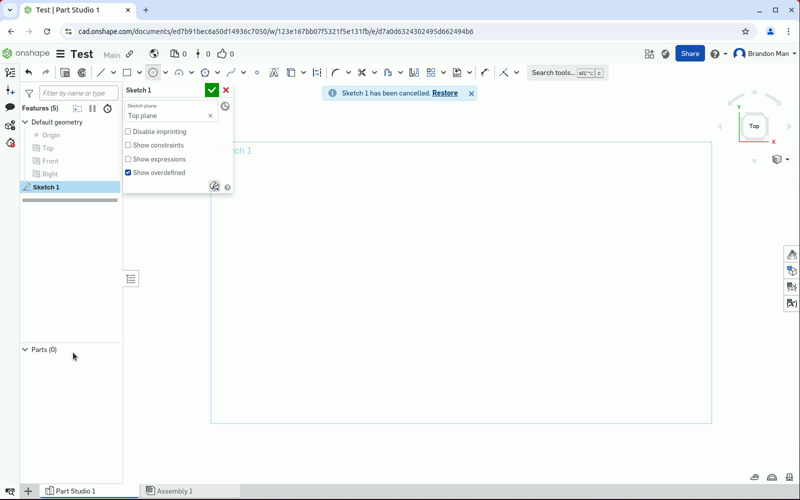
key_down(shift)
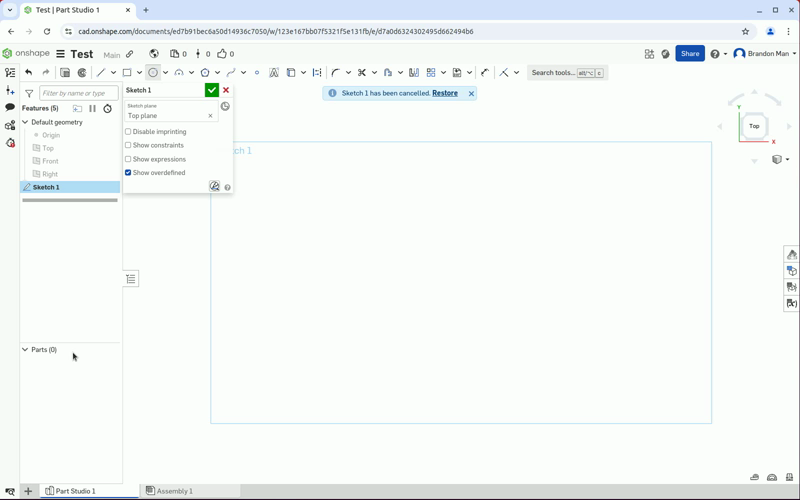
mouse_move(461, 282)
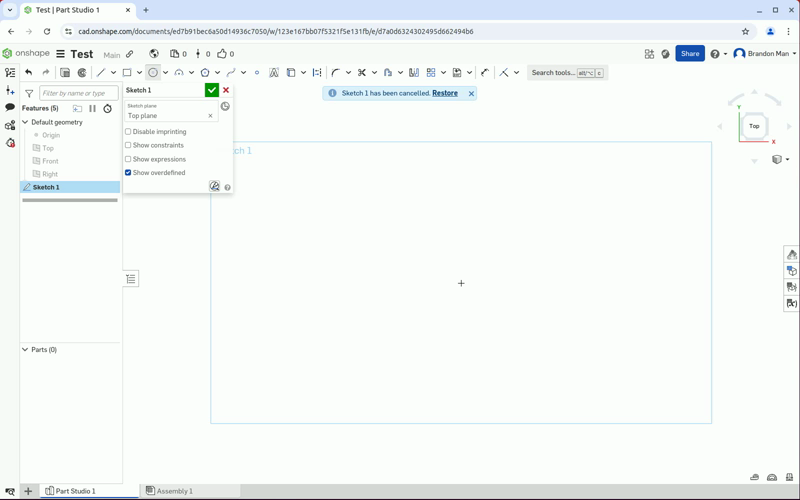
click(461, 282)
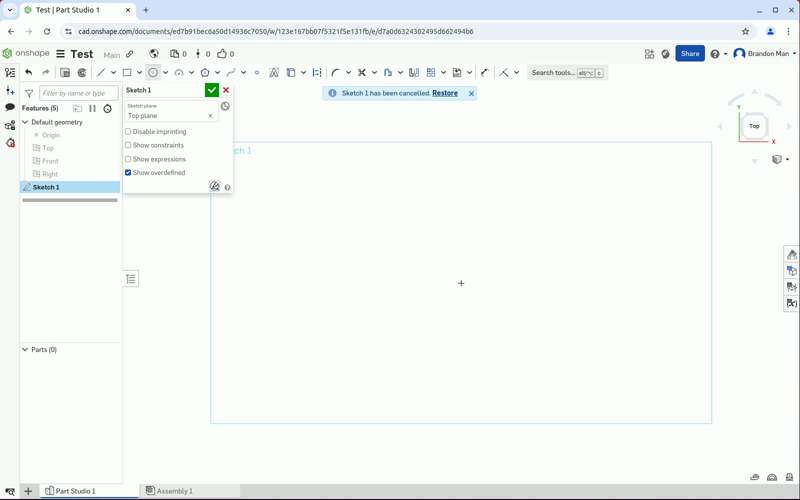
key_up(shift)
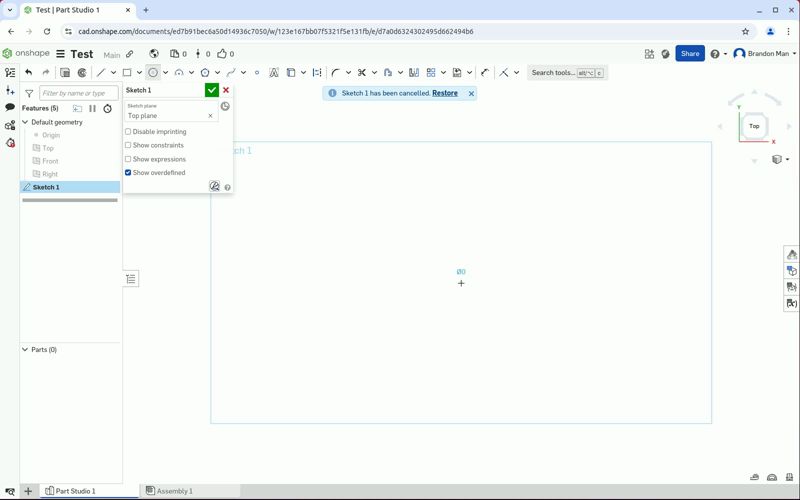
mouse_move(574, 282)
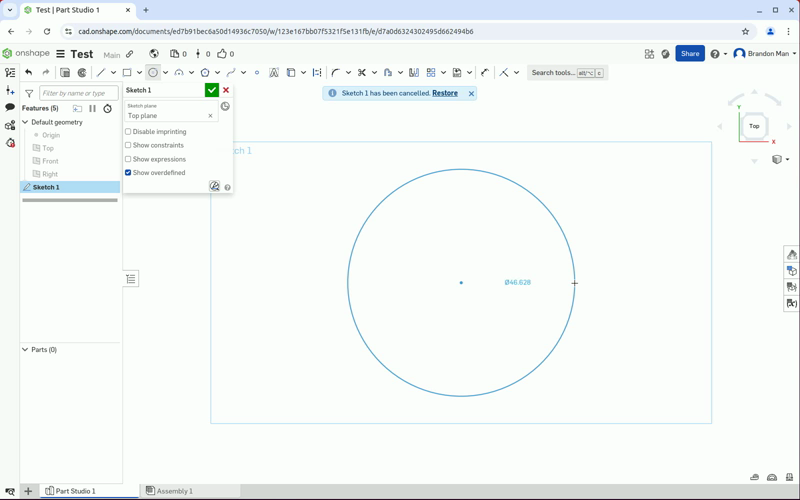
click(574, 282)
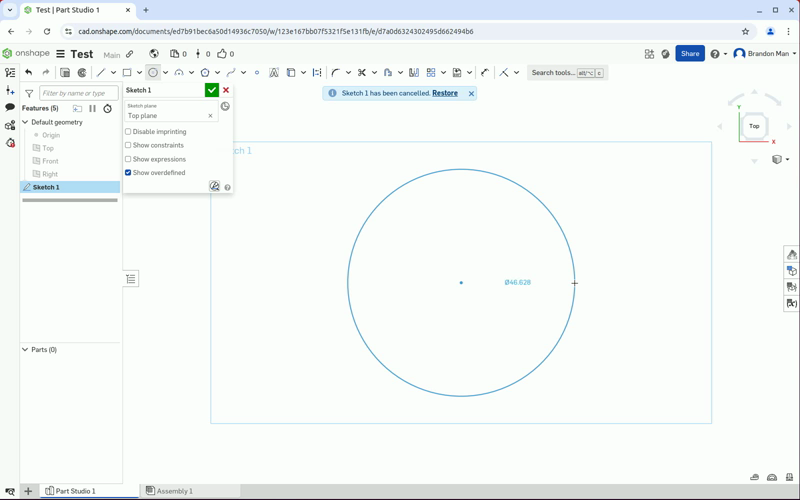
key(esc)
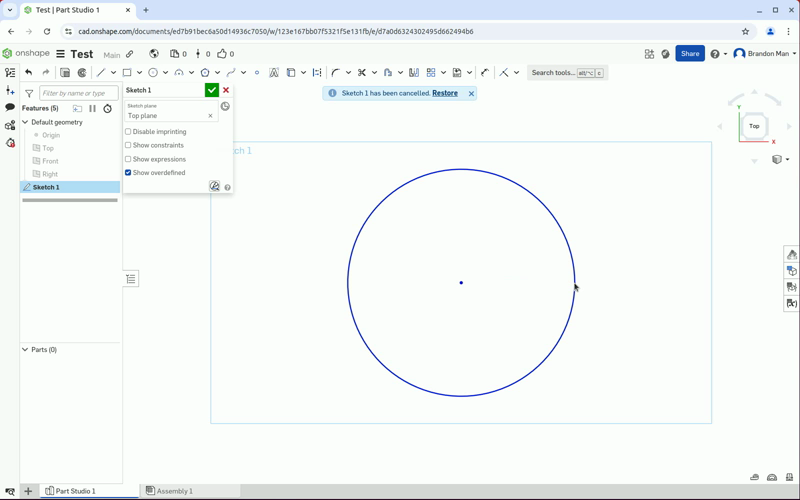
mouse_move(506, 329)
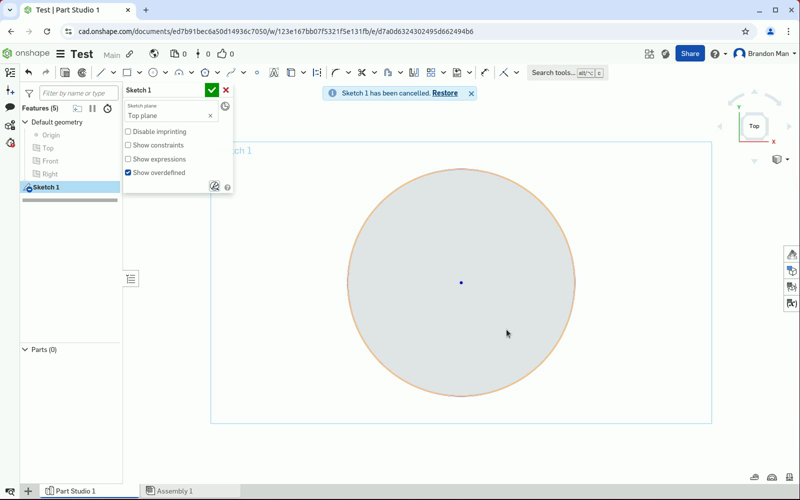
click(506, 329)
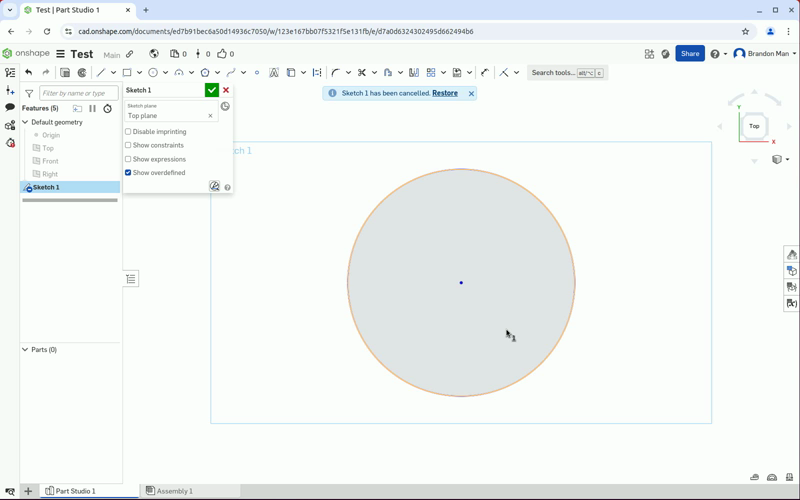
mouse_move(73, 352)
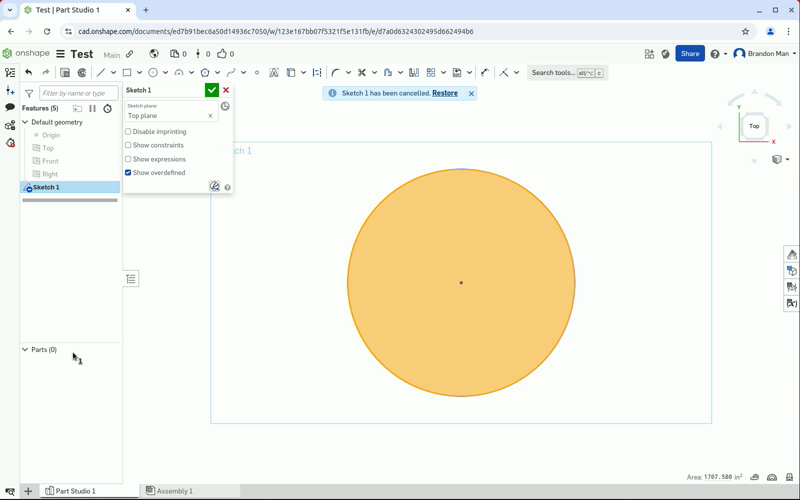
key(shift+y)
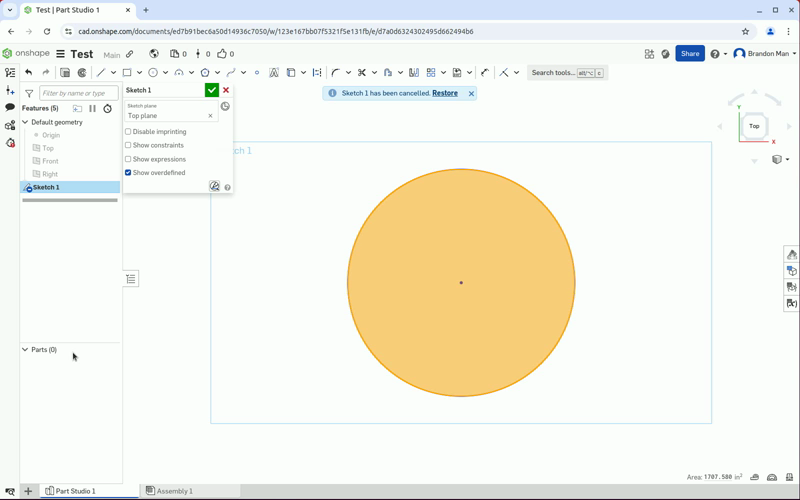
key(shift+e)
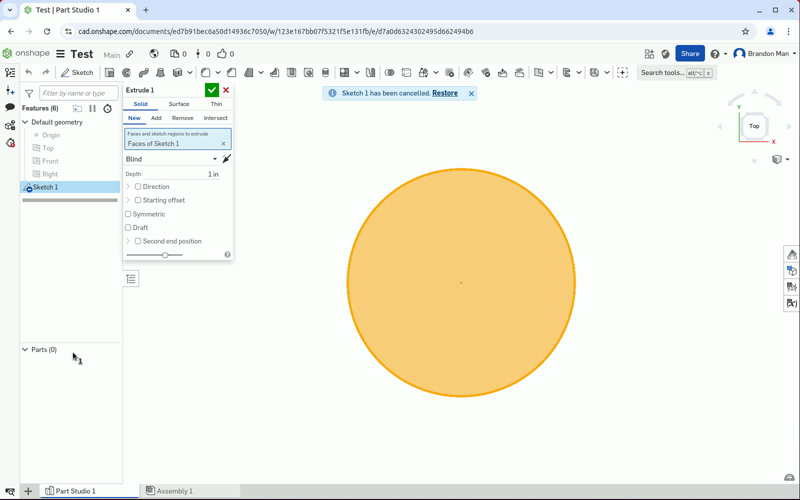
mouse_move(143, 106)
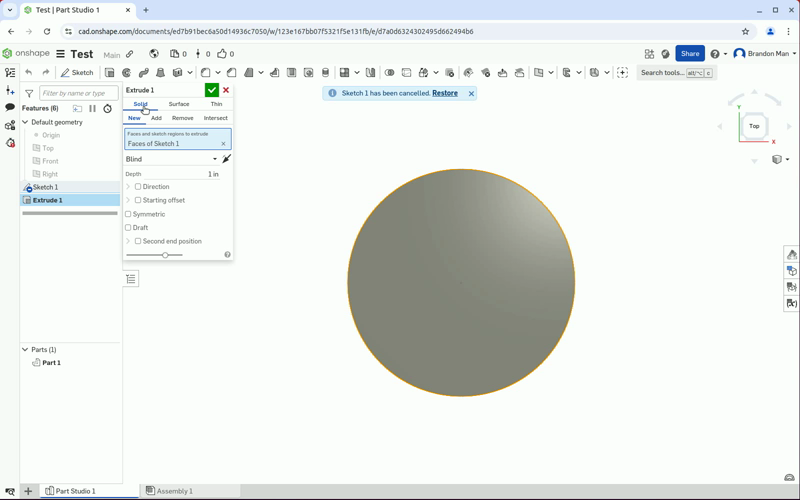
click(143, 106)
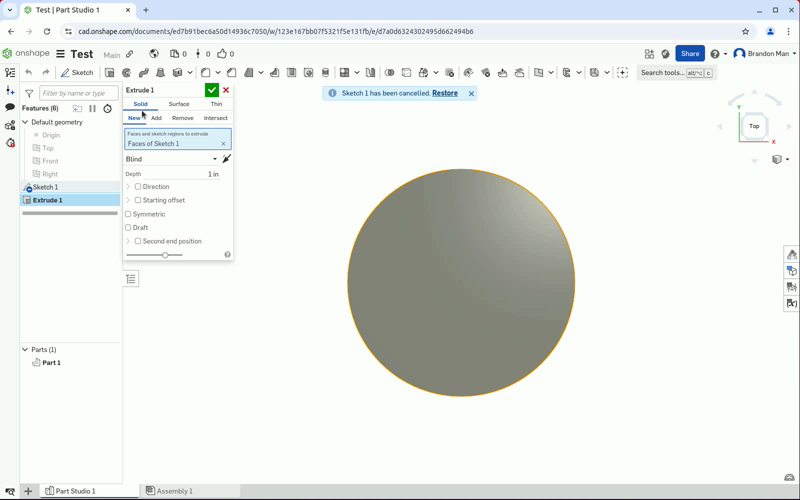
mouse_move(137, 120)
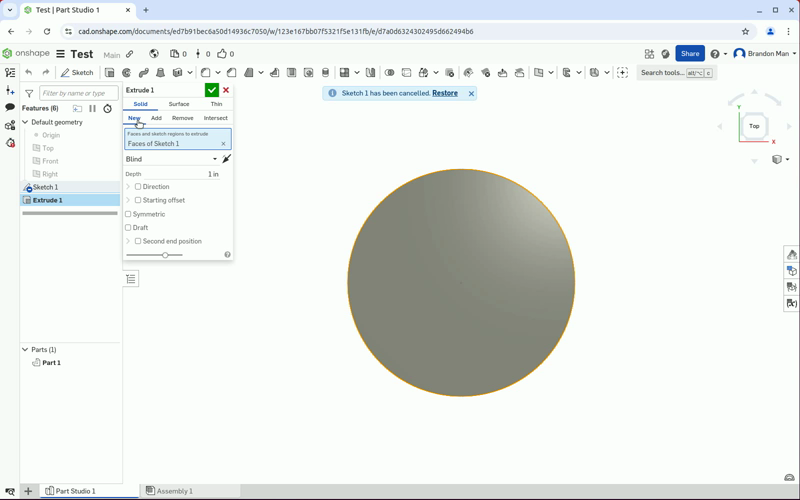
click(137, 120)
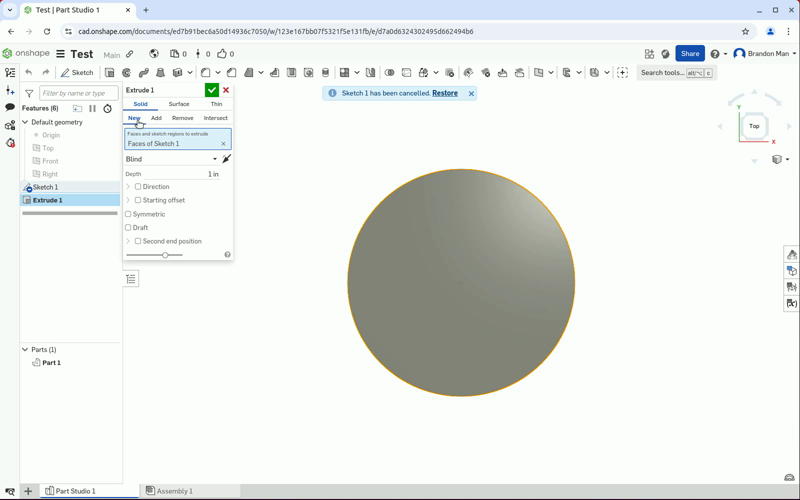
key(tab, 4)
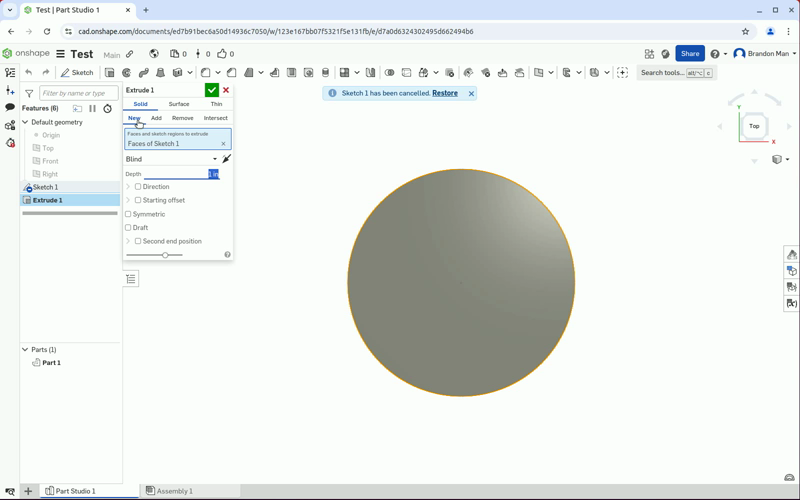
text(1.685)
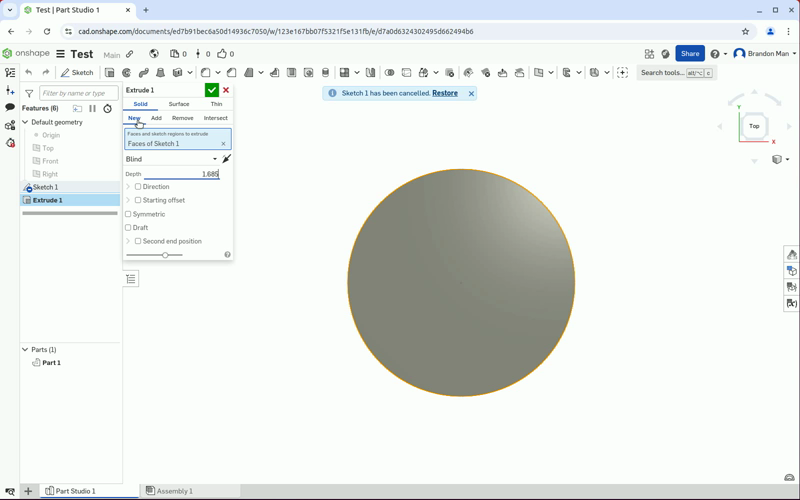
key(enter)
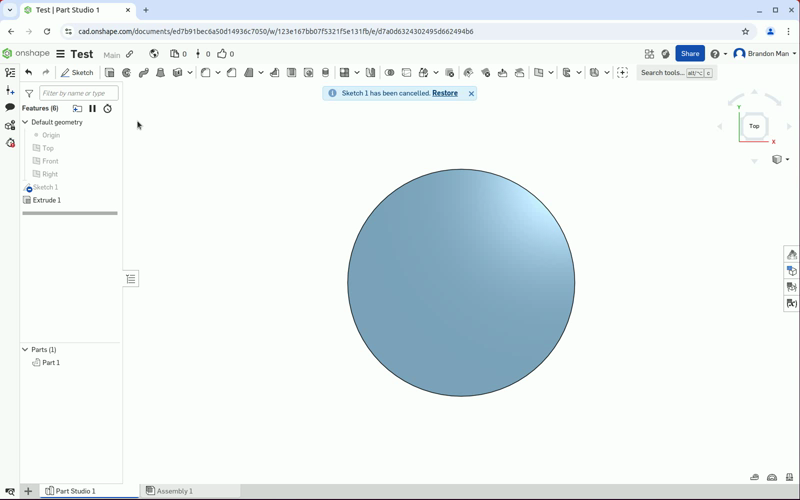
key(shift+h)
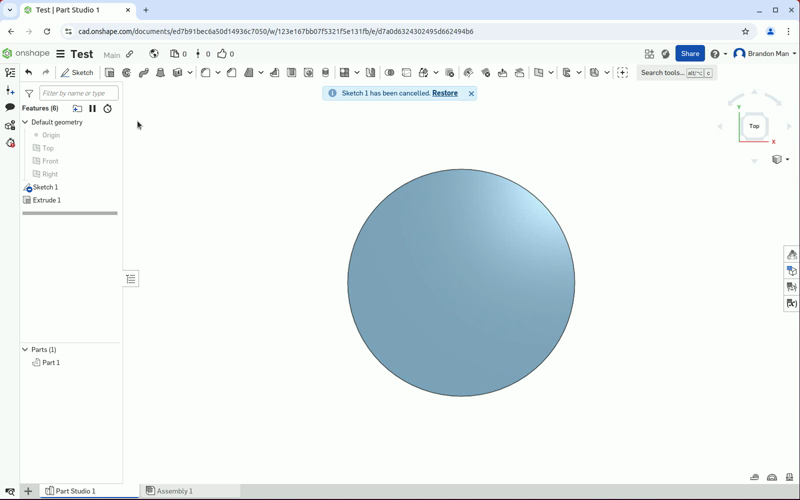
key(shift+h)
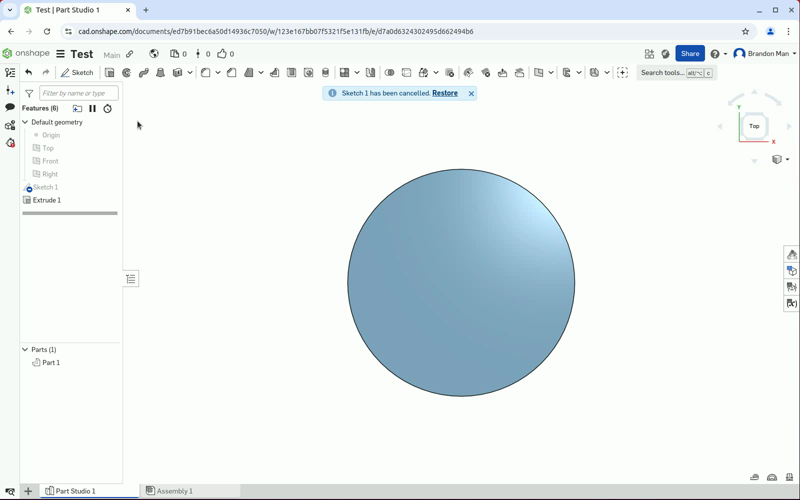
mouse_move(73, 189)
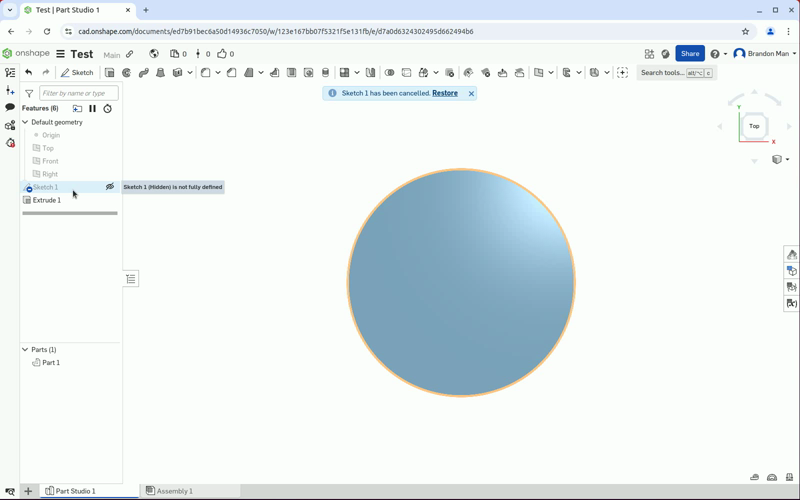
click(73, 189)
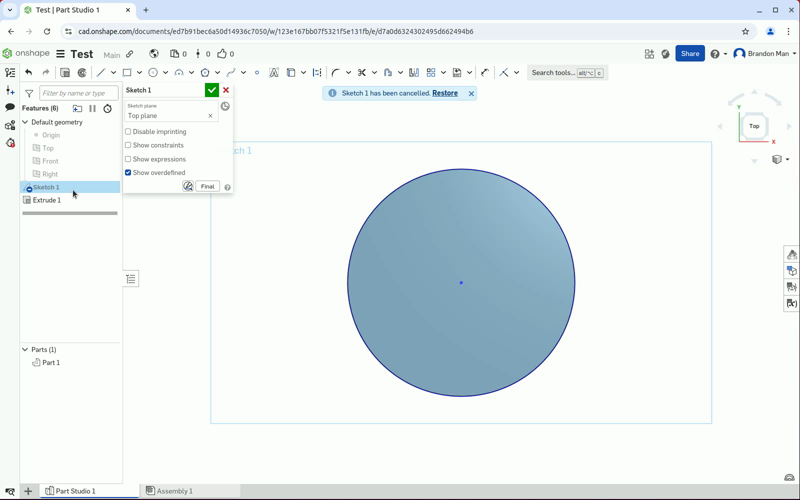
mouse_move(229, 92)
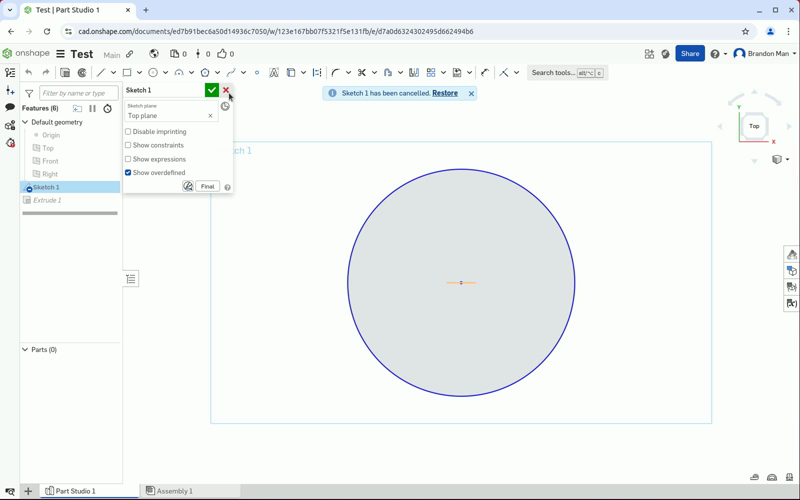
click(229, 92)
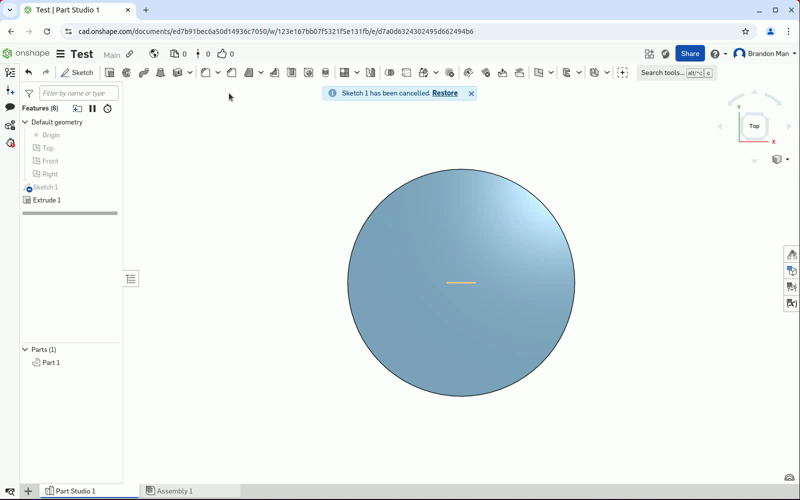
mouse_move(541, 75)
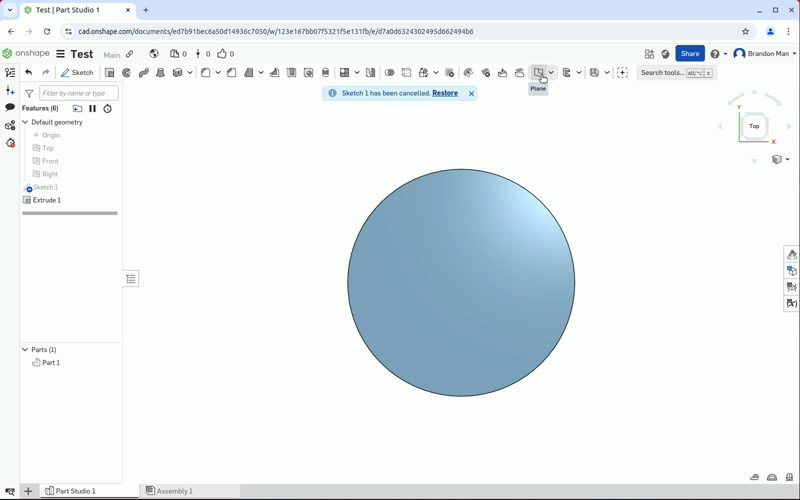
click(541, 75)
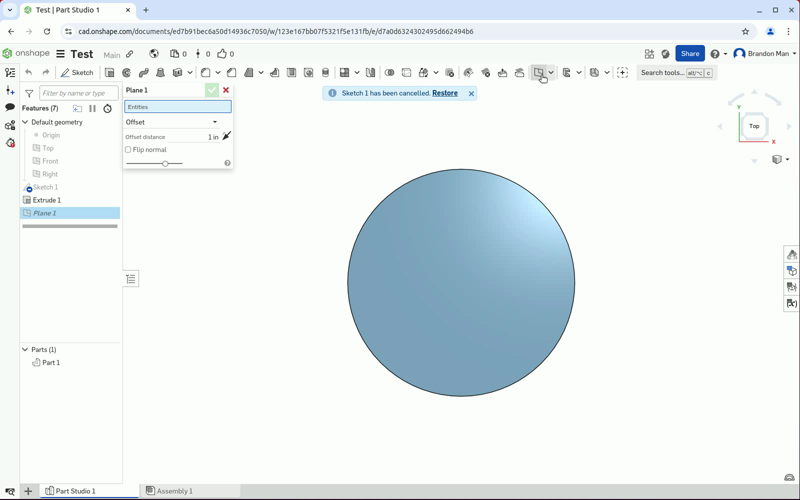
mouse_move(73, 150)
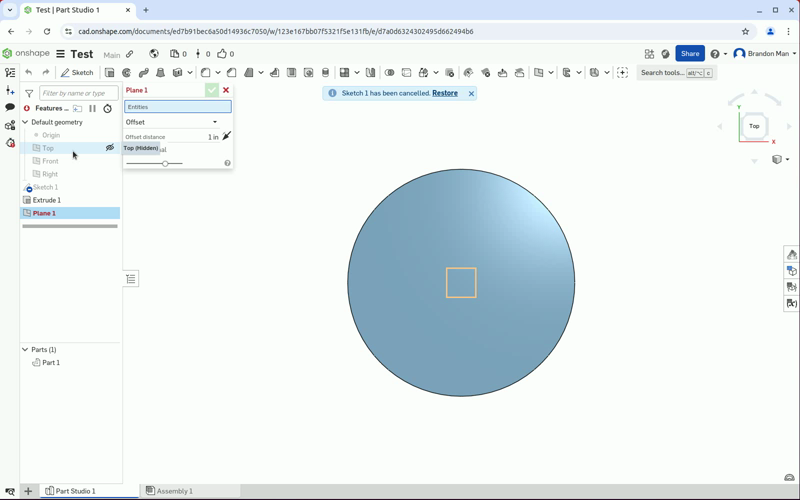
click(73, 150)
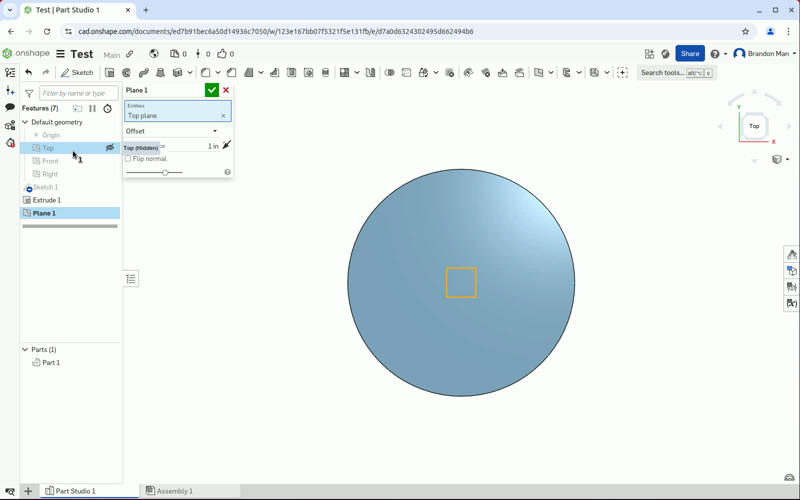
key(tab, 2)
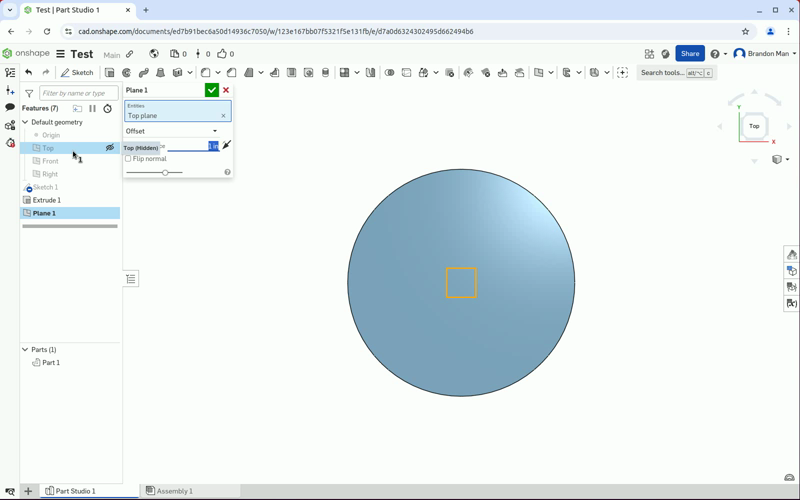
text(1.695)
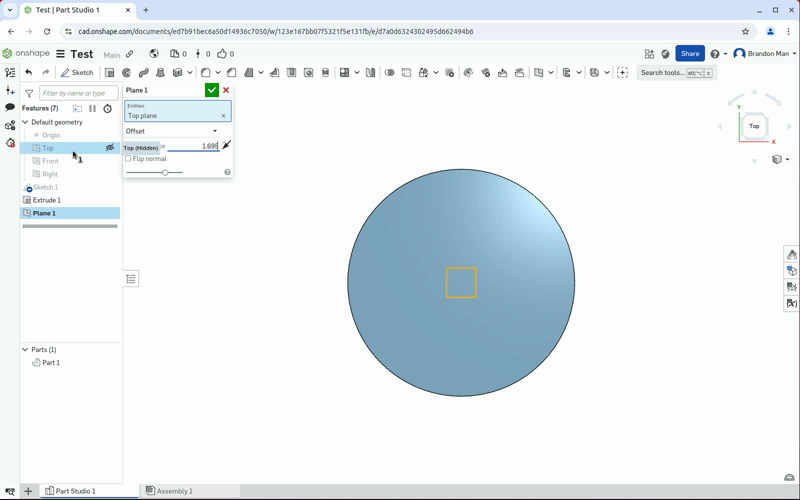
key(enter, 2)
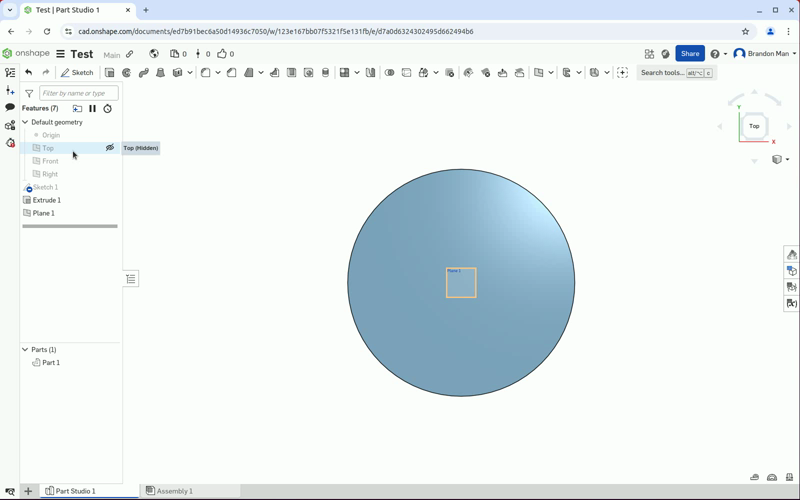
key(shift+s)
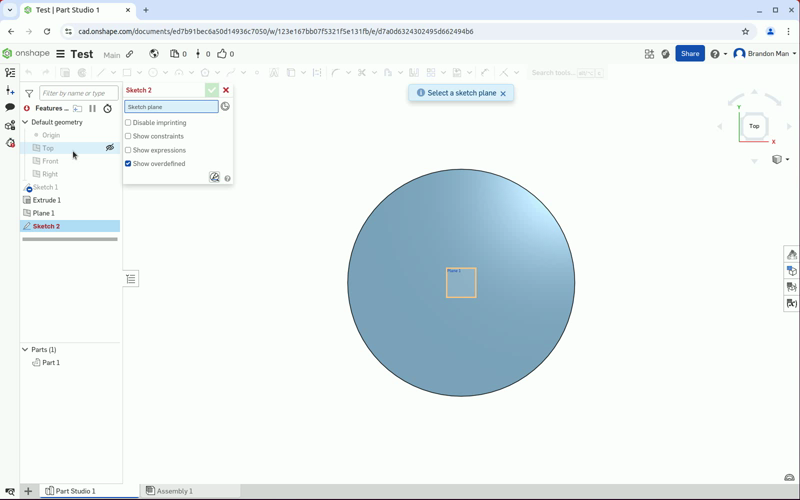
mouse_move(73, 215)
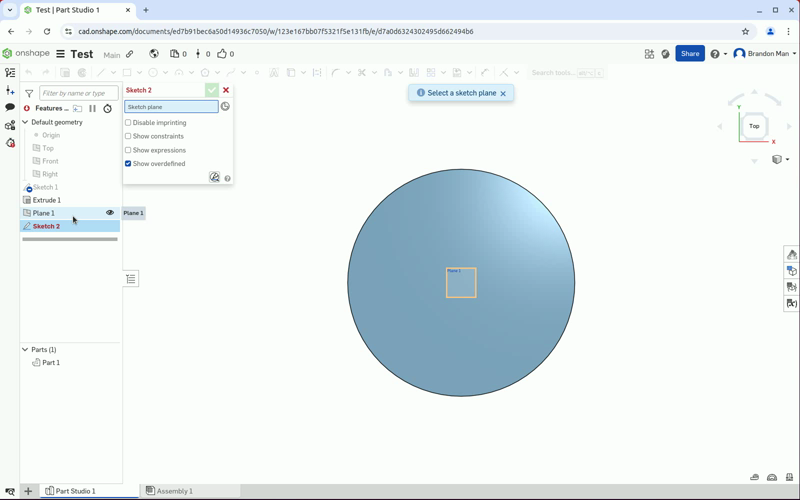
click(73, 215)
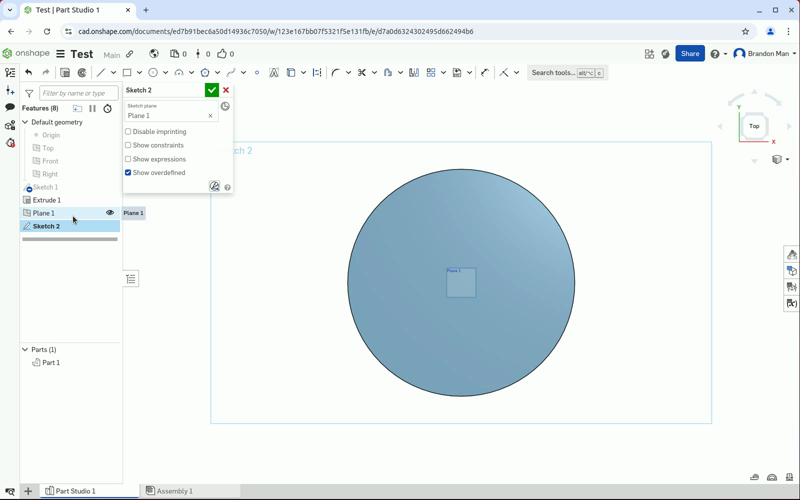
mouse_move(73, 352)
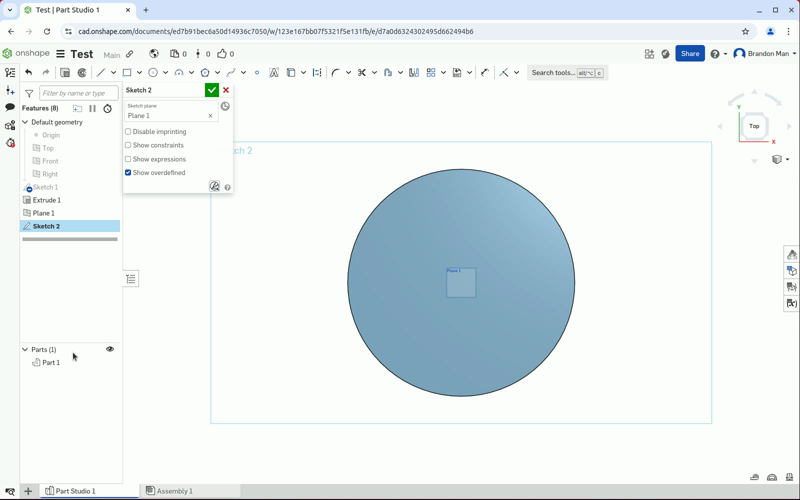
key(y)
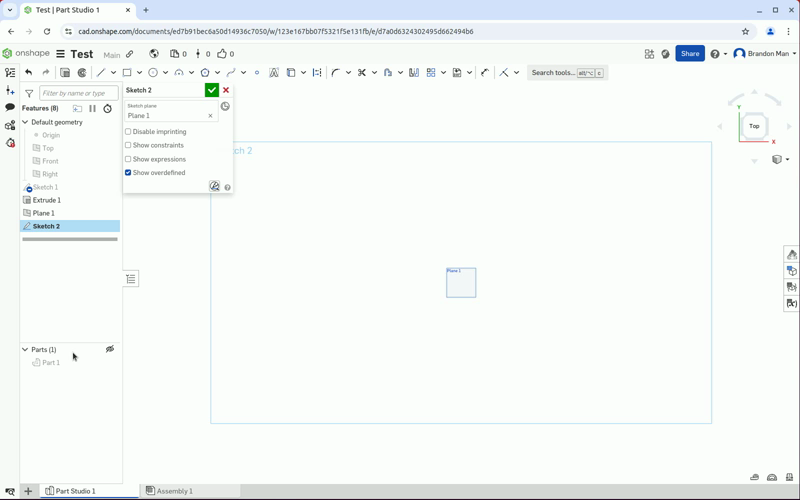
key(c)
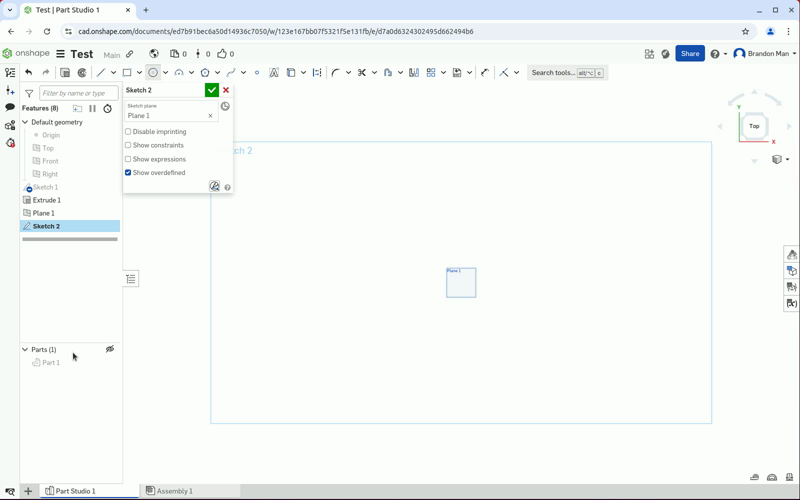
key_down(shift)
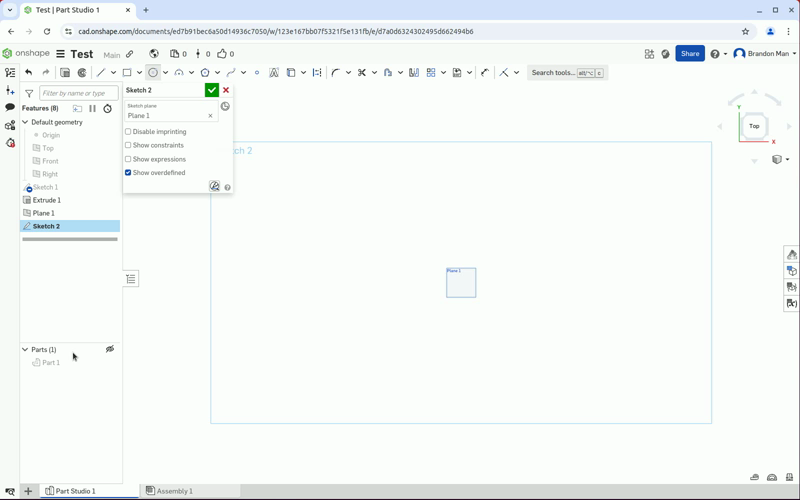
mouse_move(461, 282)
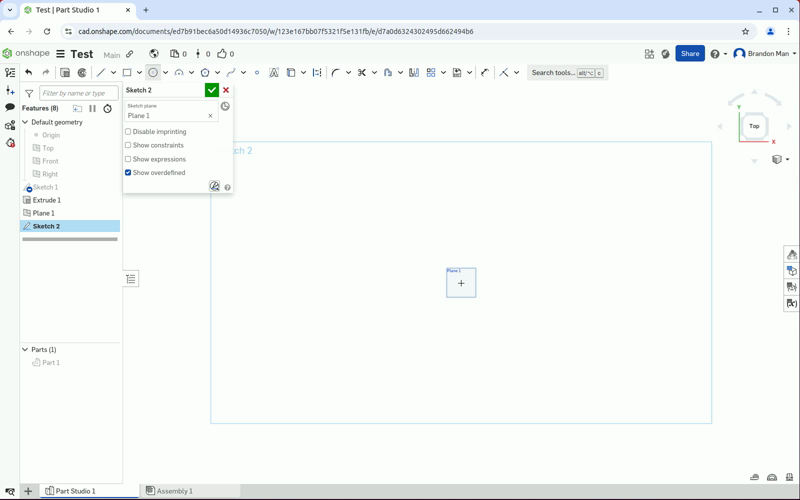
click(461, 282)
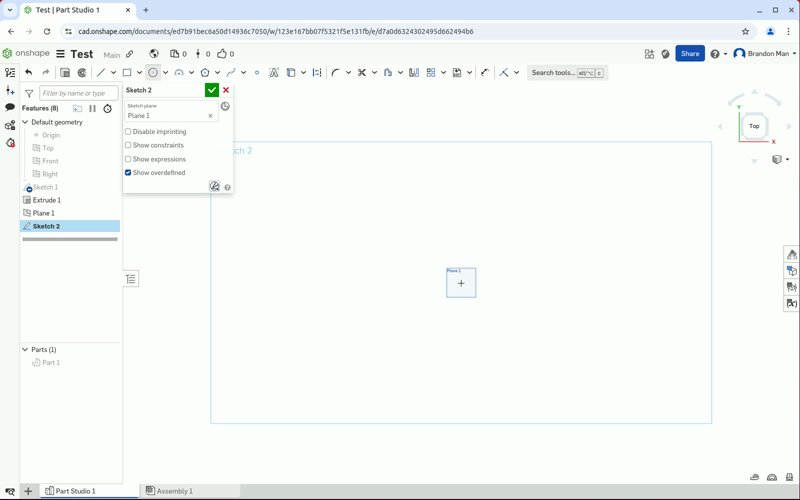
key_up(shift)
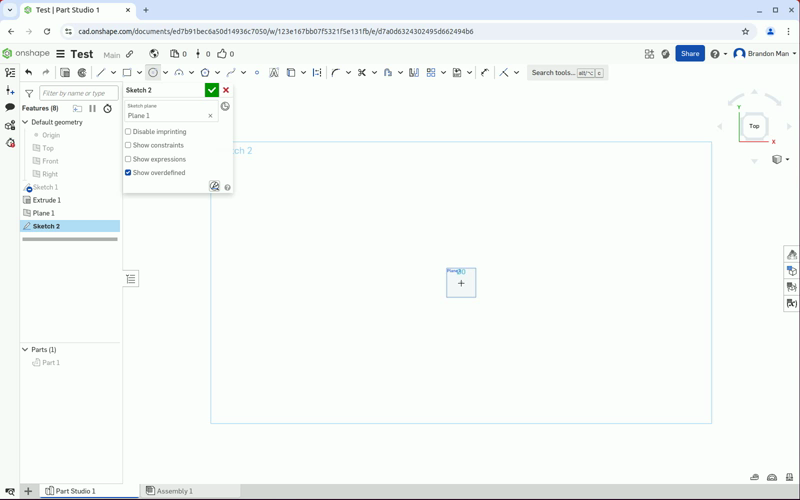
mouse_move(559, 282)
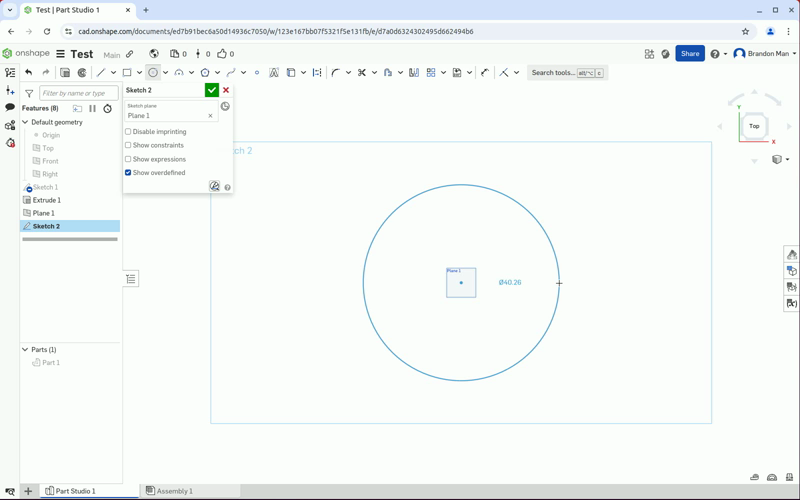
click(559, 282)
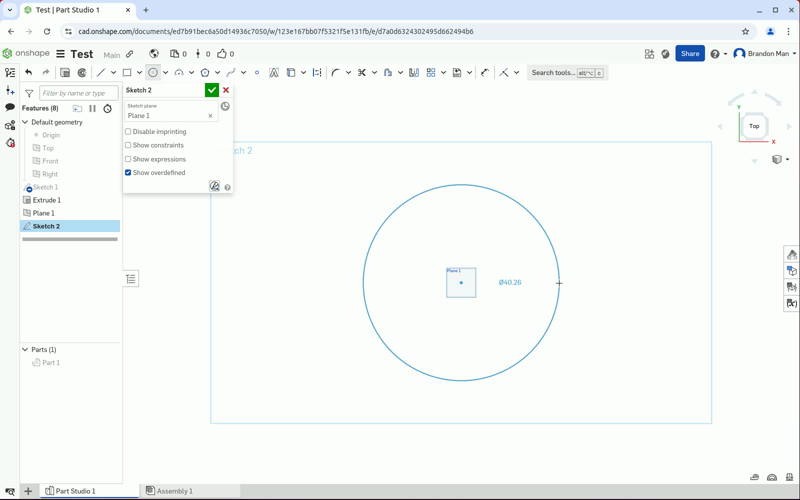
key(esc)
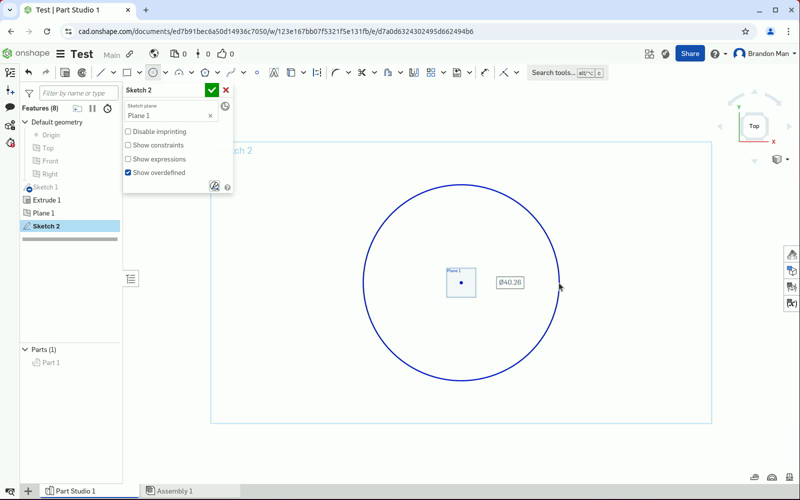
mouse_move(480, 307)
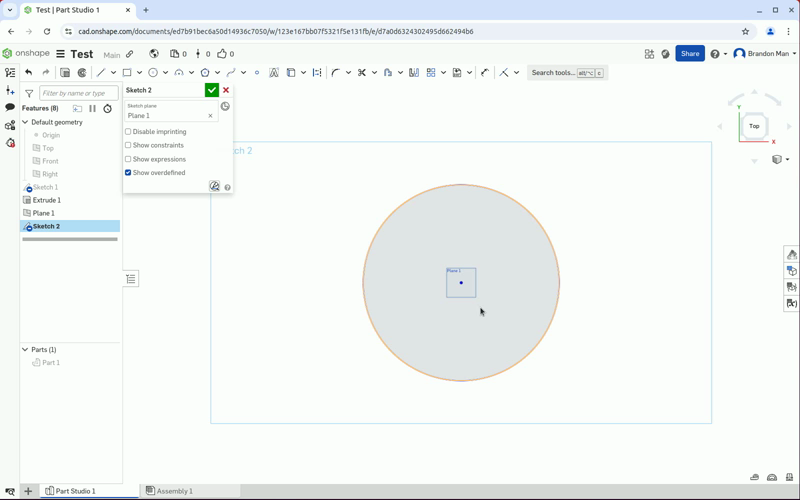
click(480, 307)
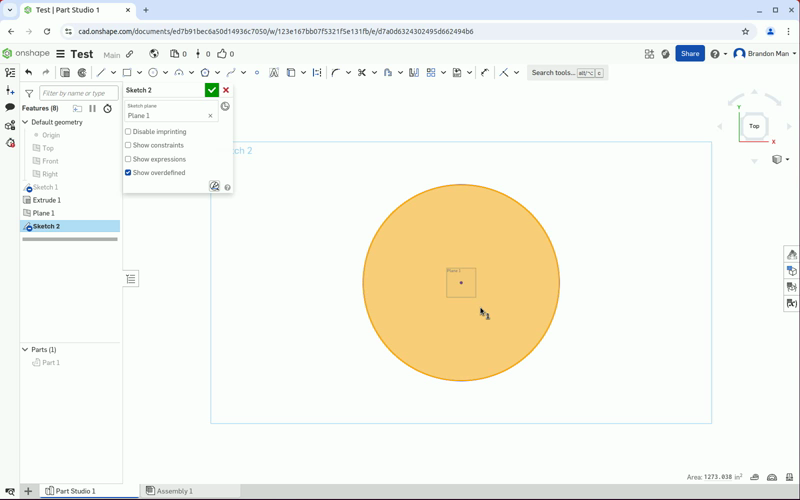
mouse_move(73, 352)
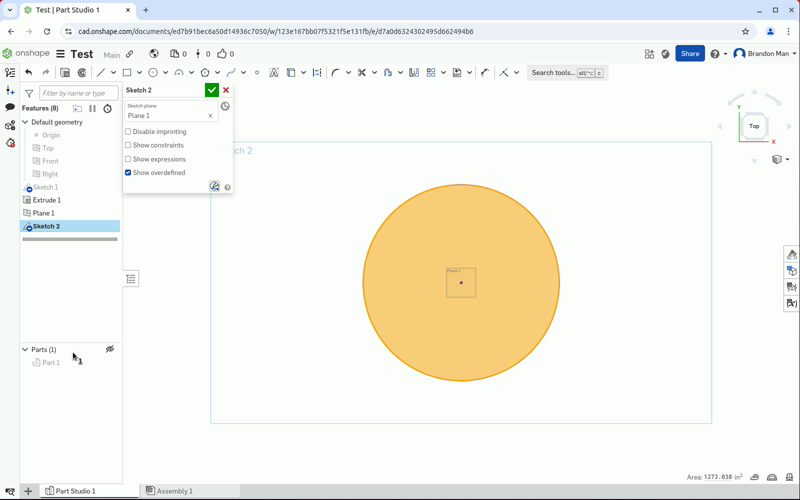
key(shift+y)
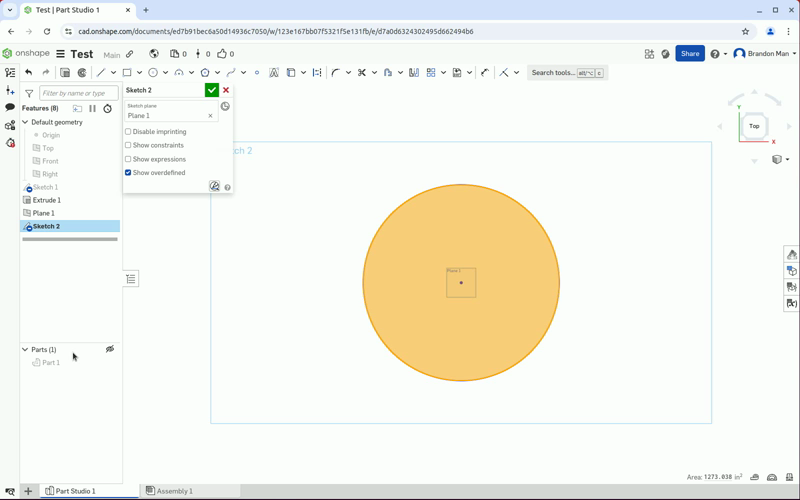
key(shift+e)
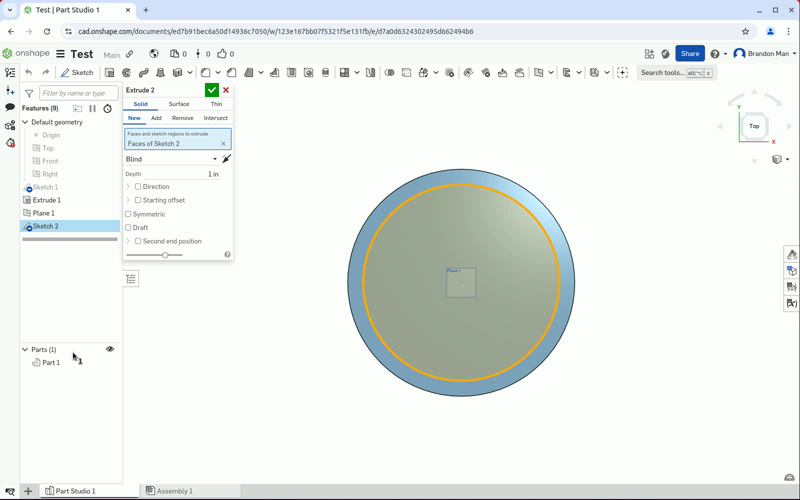
mouse_move(143, 106)
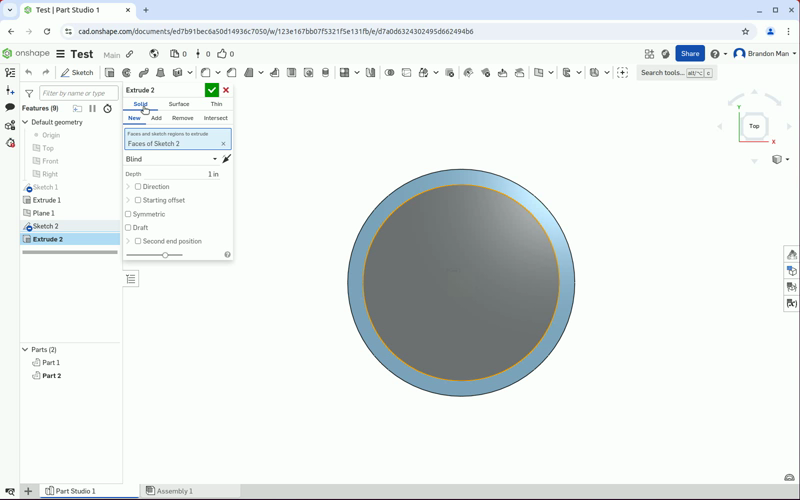
click(143, 106)
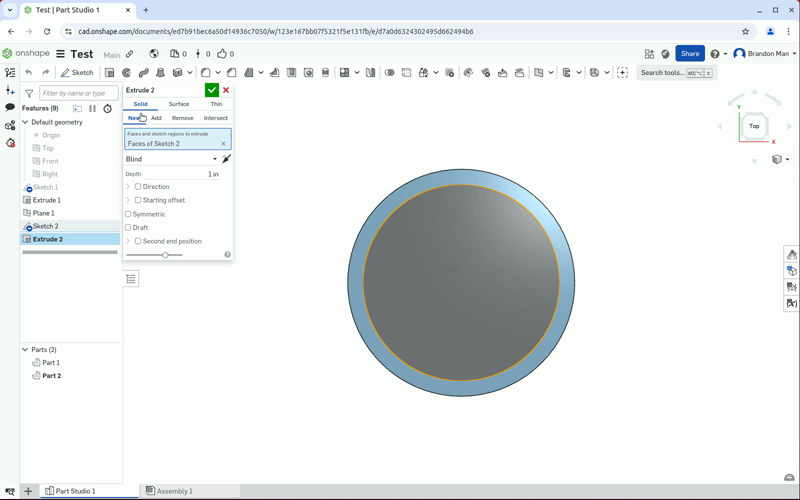
mouse_move(137, 120)
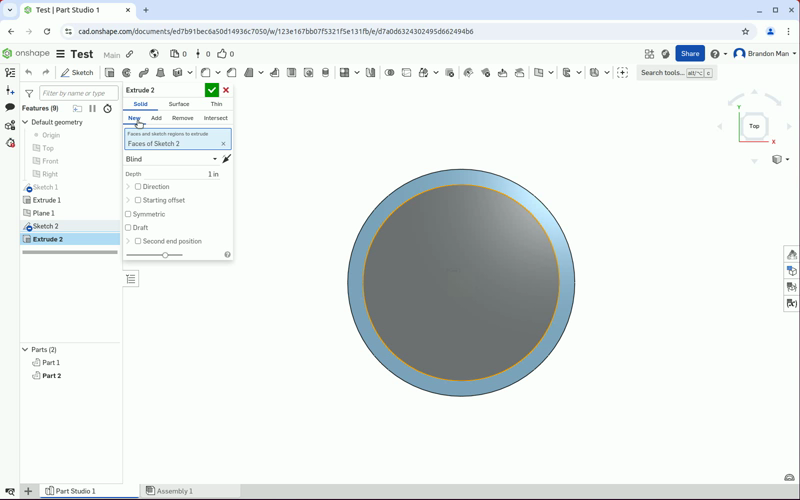
click(137, 120)
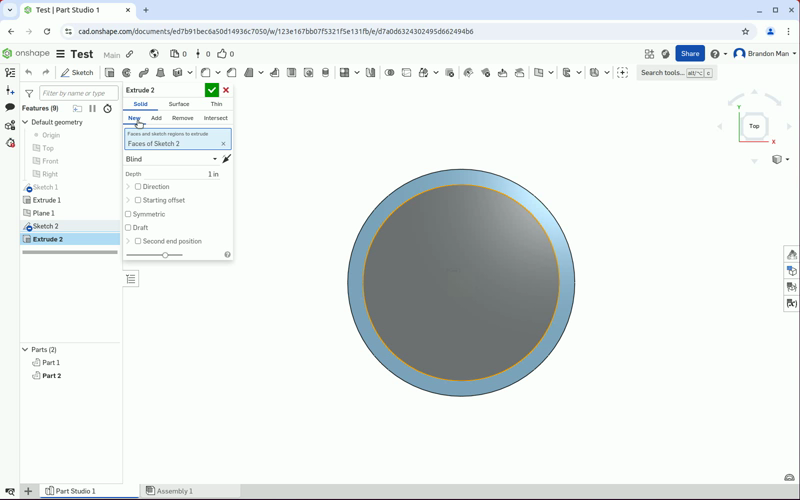
key(tab, 4)
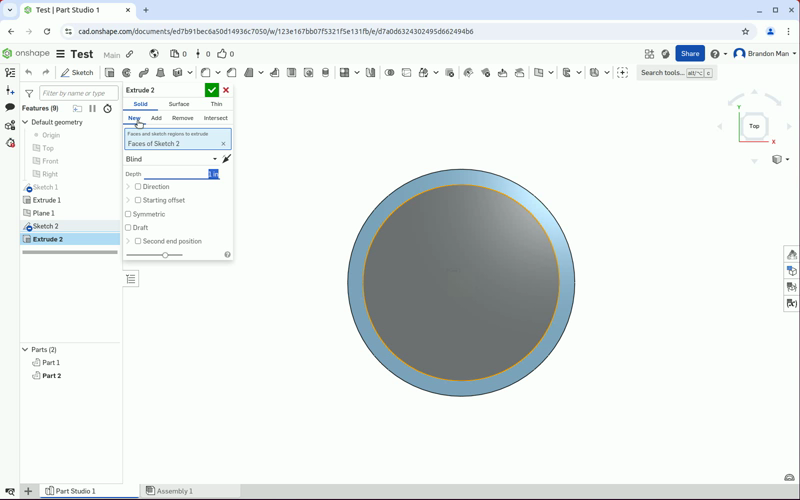
text(1.685)
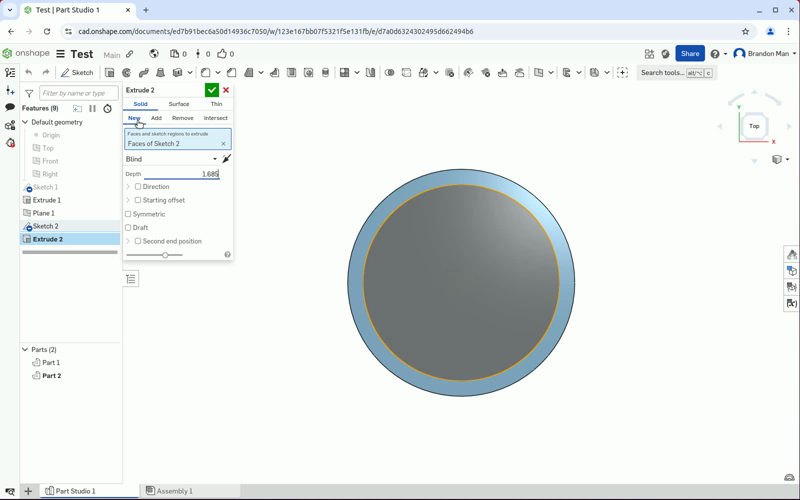
key(enter)
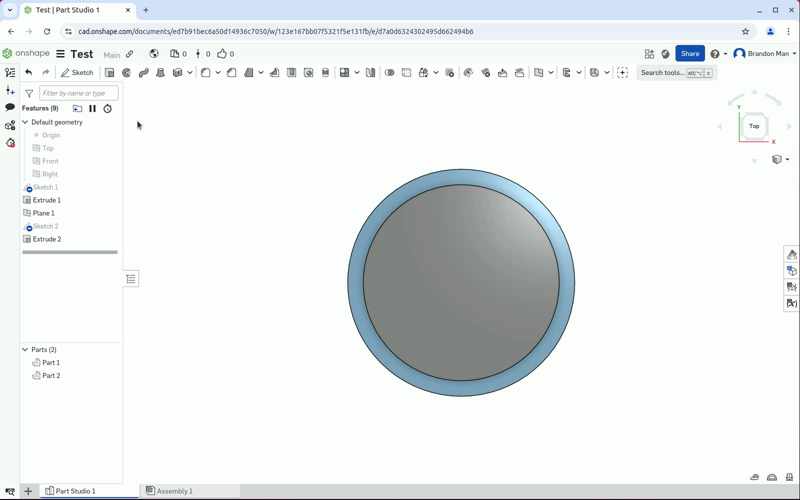
key(shift+h)
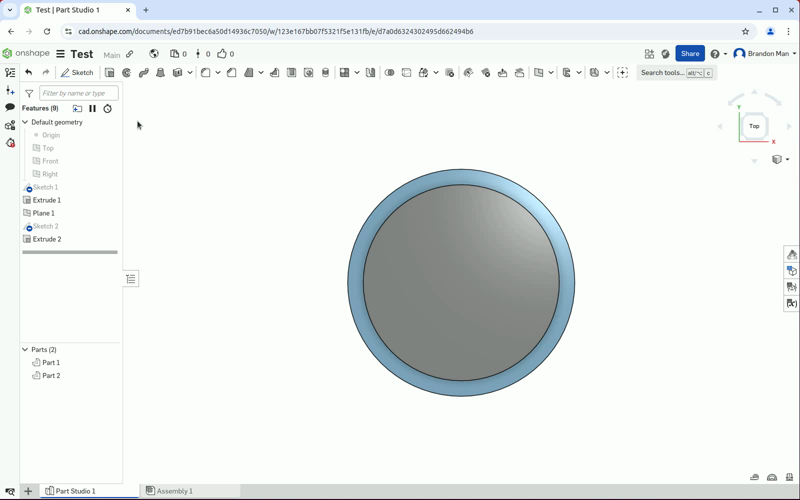
key(shift+h)
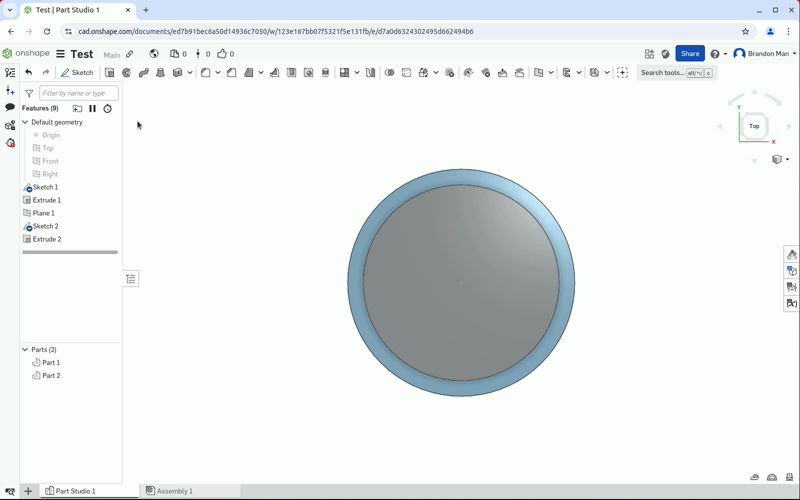
key(shift+7)
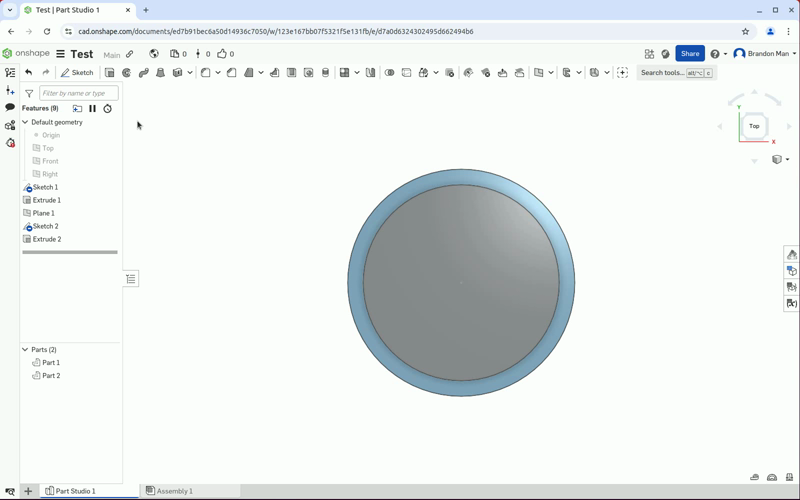
key(up, 3)
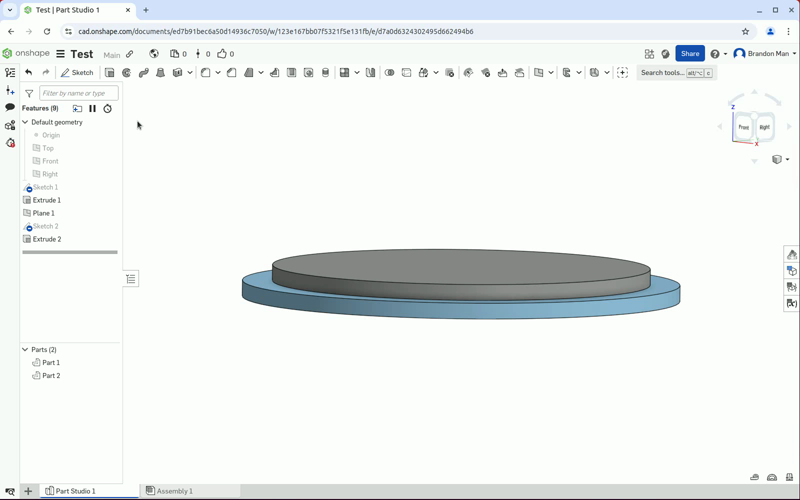
key(left, 3)
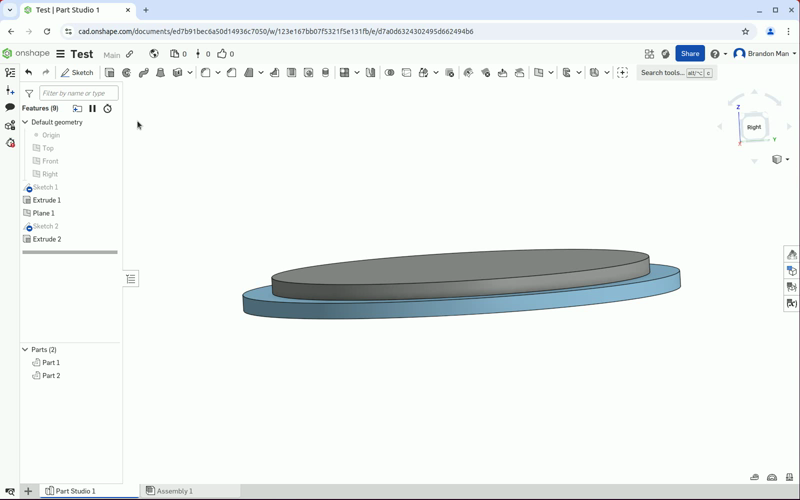
key(right, 3)
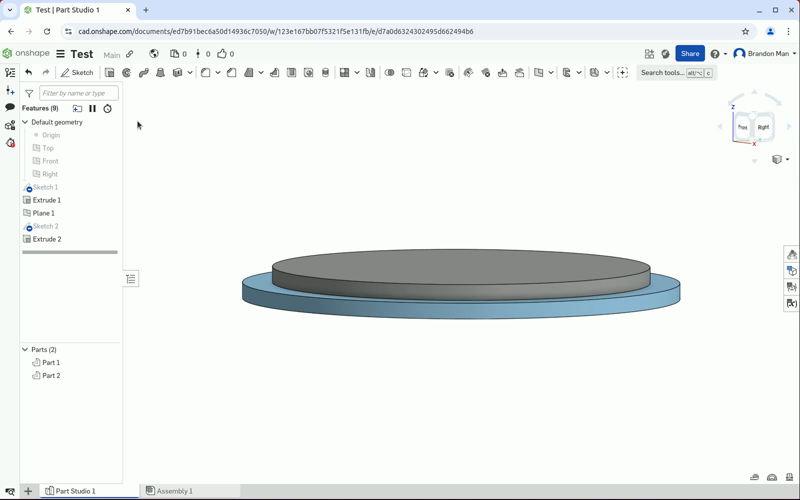
key(down, 3)
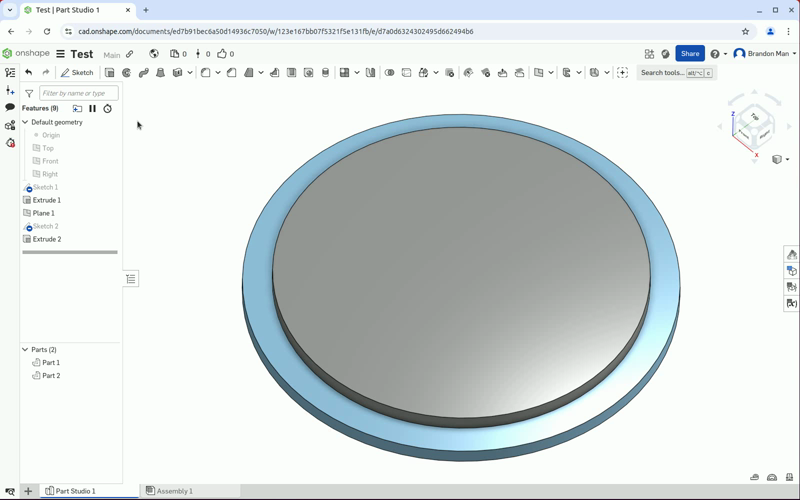
mouse_move(73, 189)
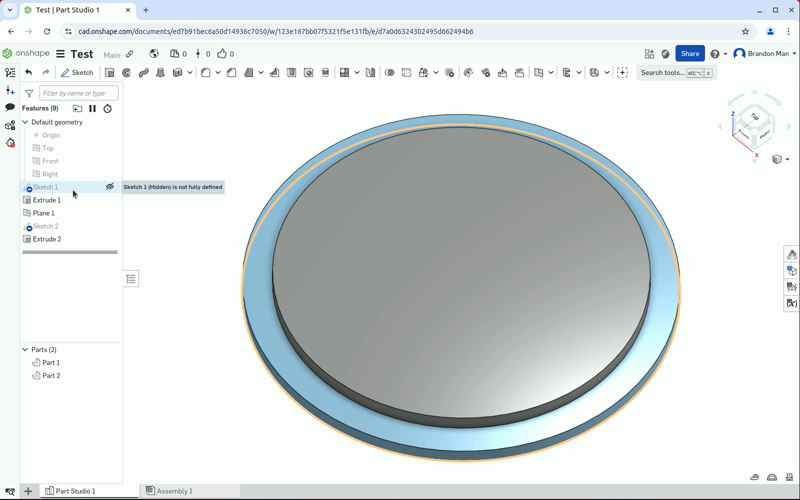
click(73, 189)